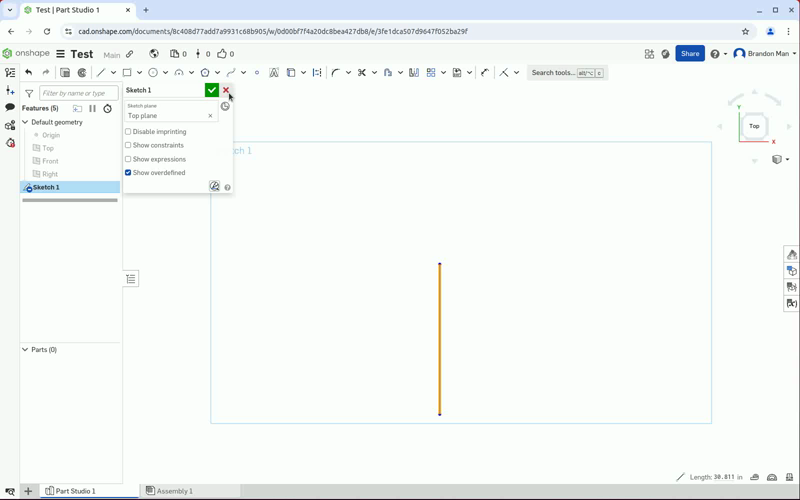
key(shift+h)
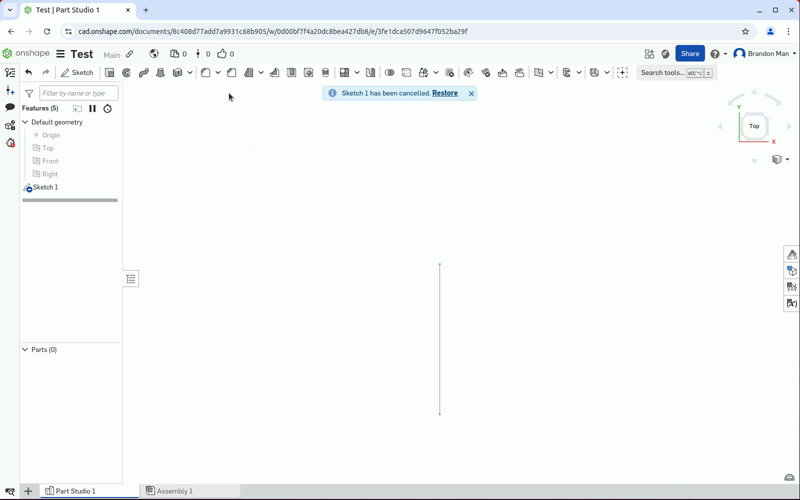
key(shift+s)
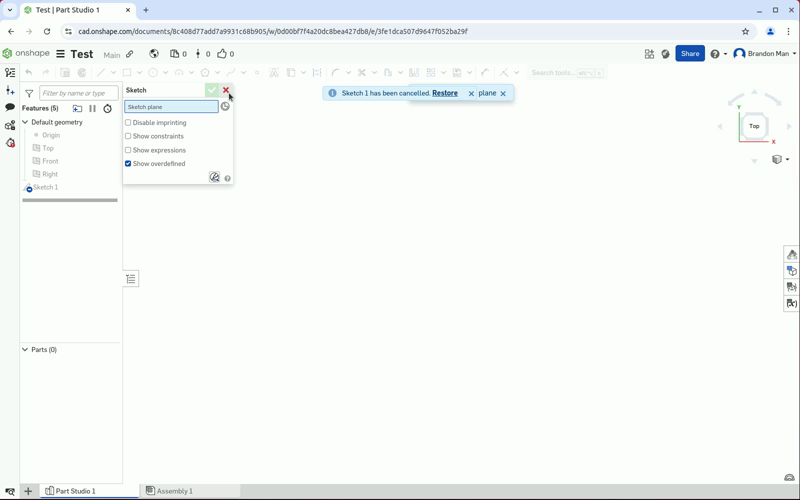
mouse_move(73, 150)
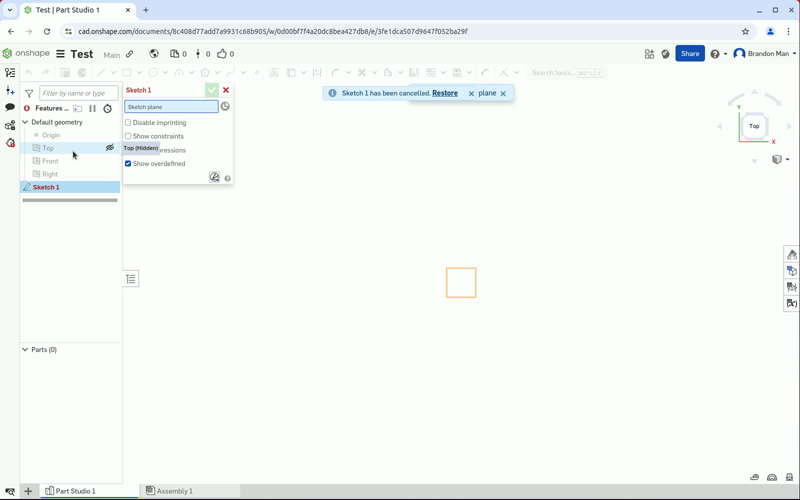
click(73, 150)
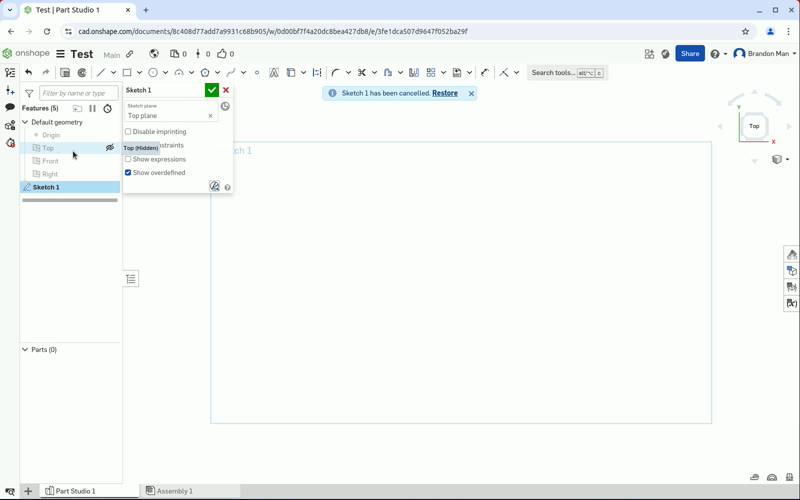
mouse_move(73, 352)
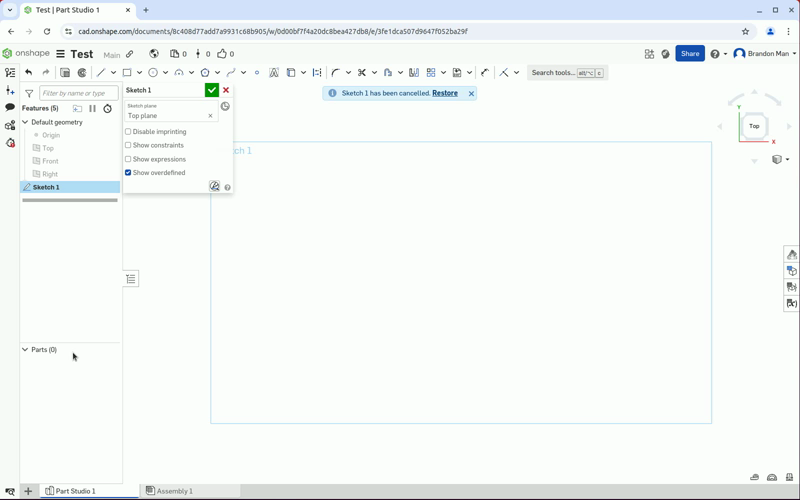
key(y)
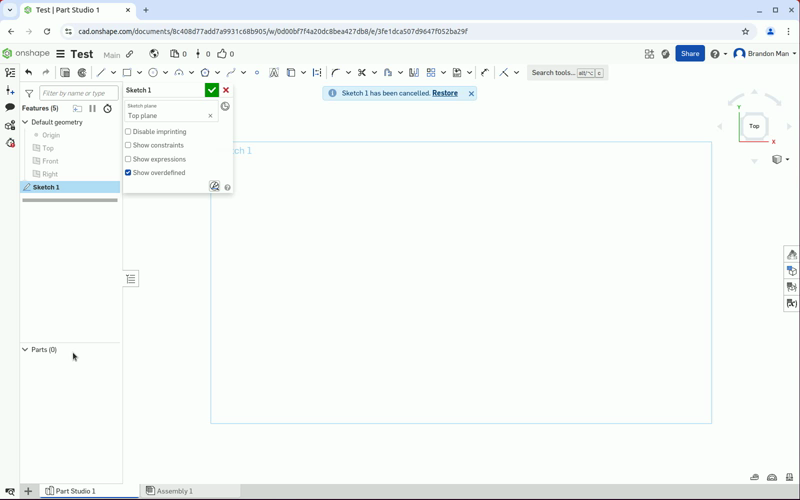
key(c)
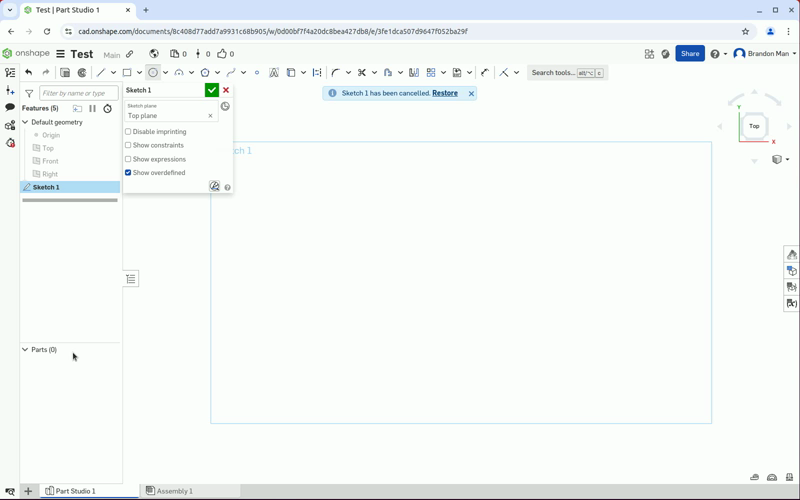
key_down(shift)
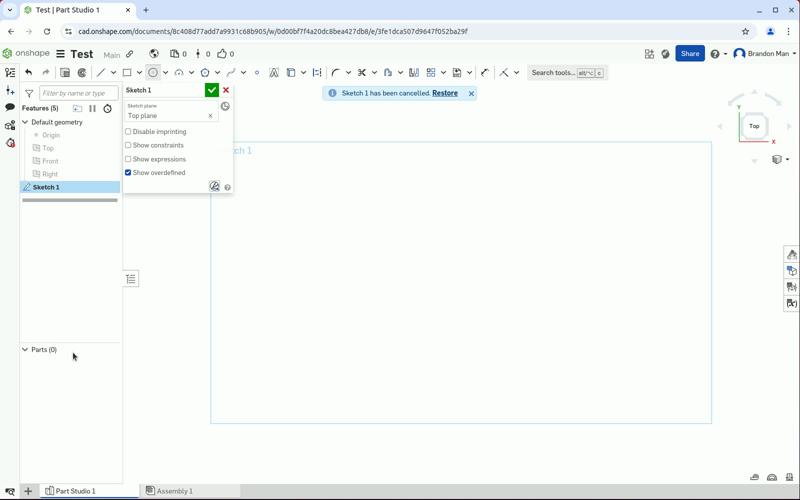
mouse_move(461, 282)
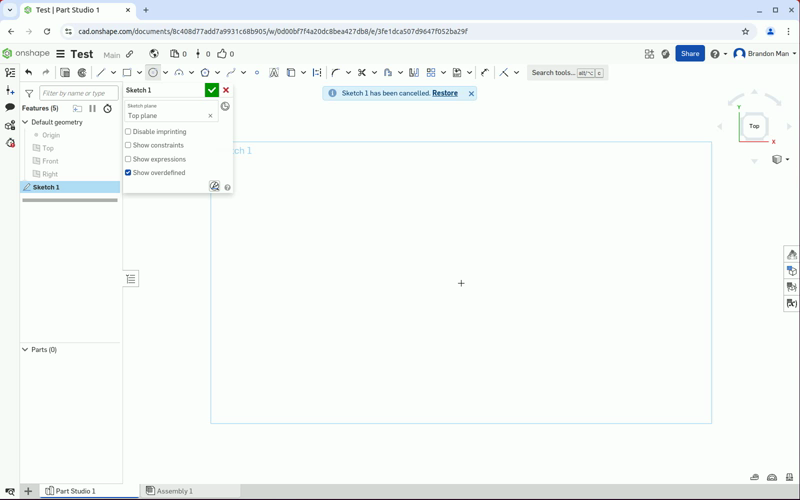
click(461, 282)
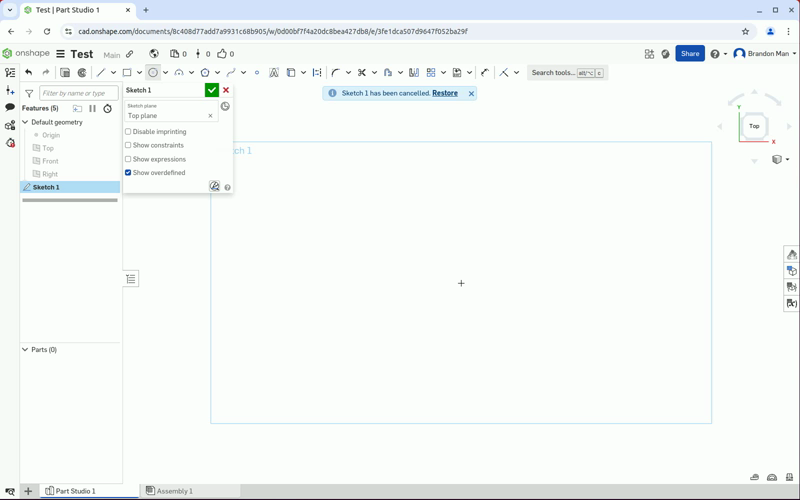
key_up(shift)
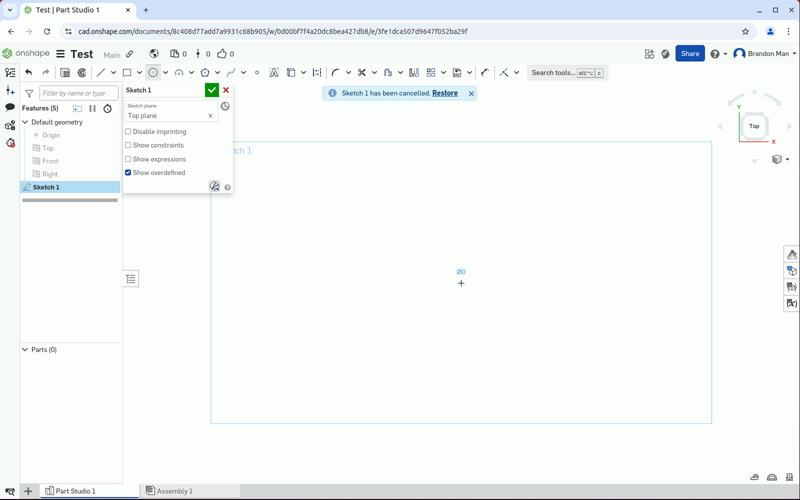
mouse_move(555, 282)
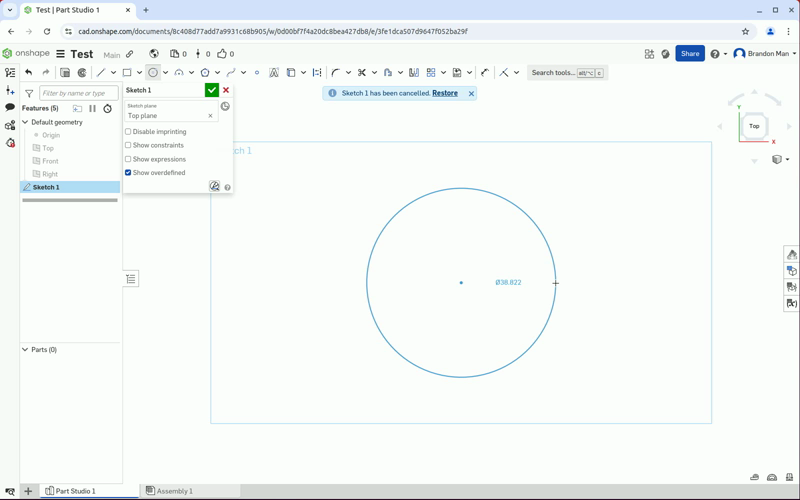
click(555, 282)
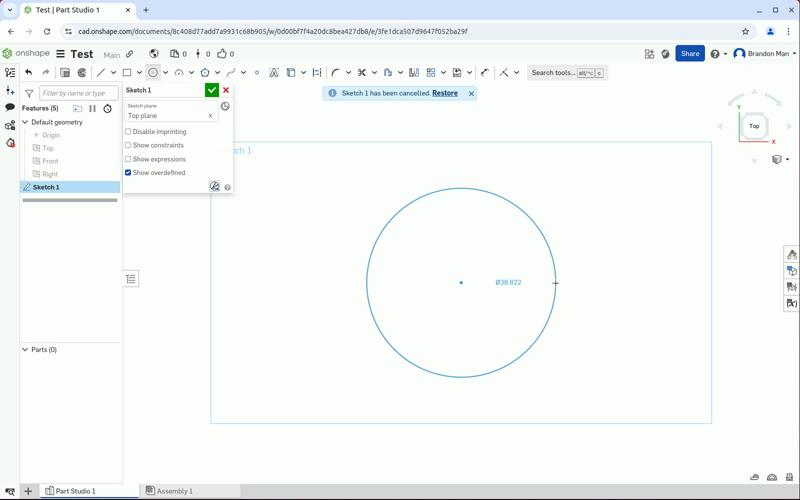
key(esc)
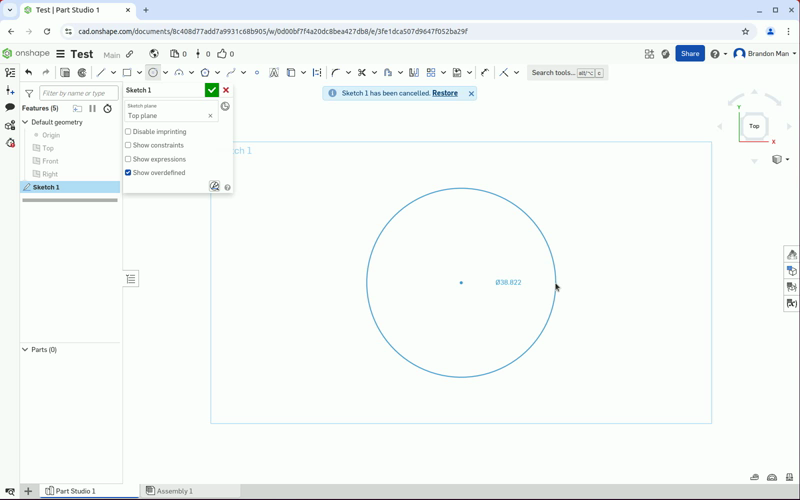
key(c)
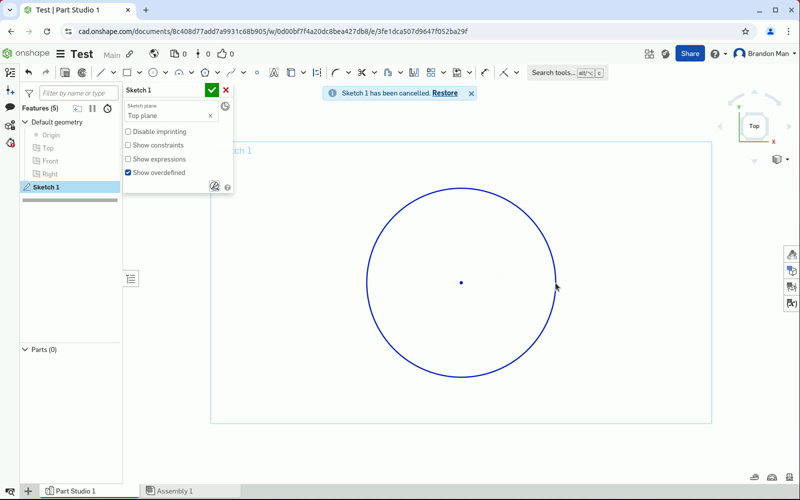
key_down(shift)
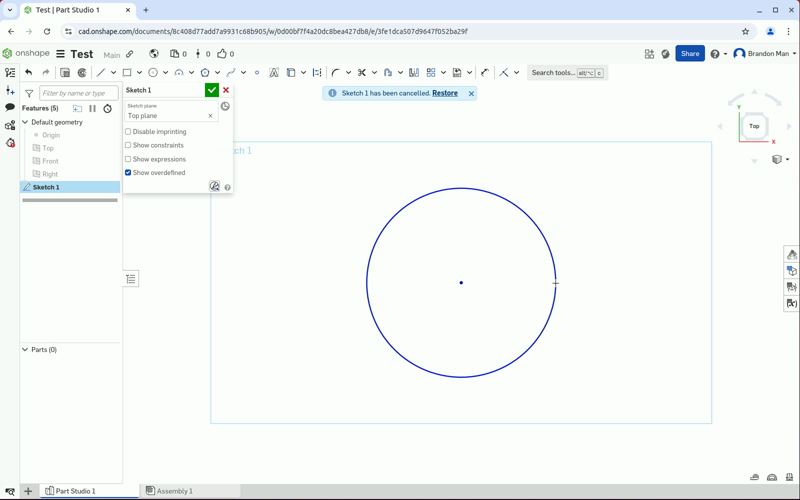
mouse_move(461, 282)
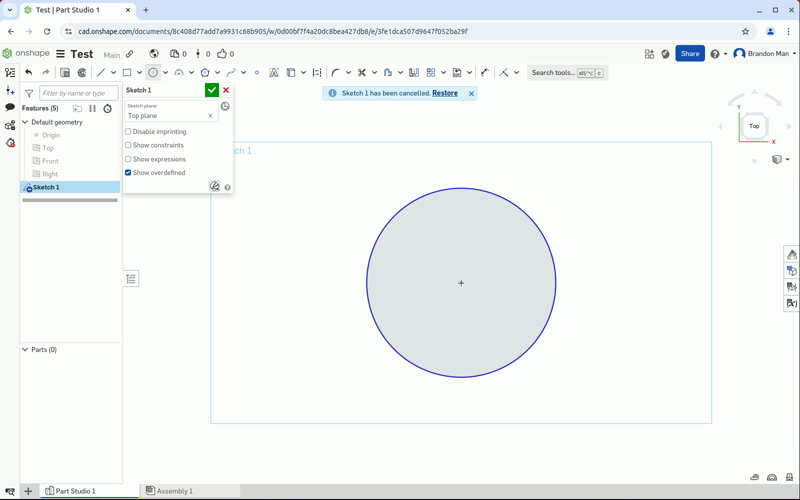
click(461, 282)
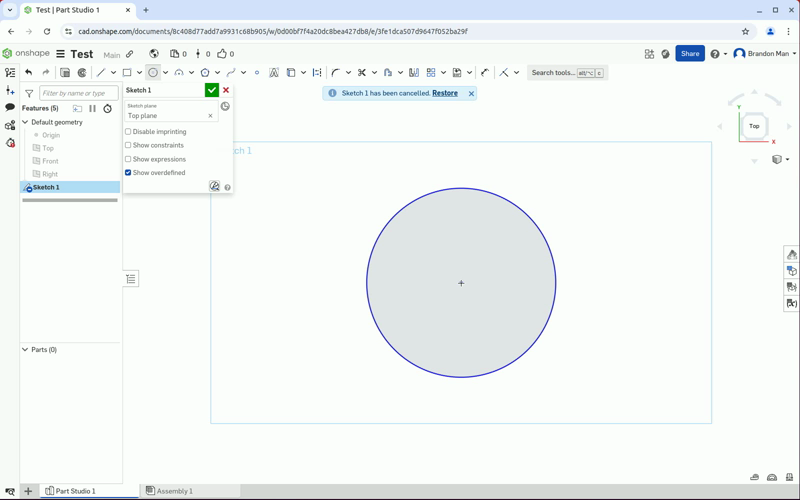
key_up(shift)
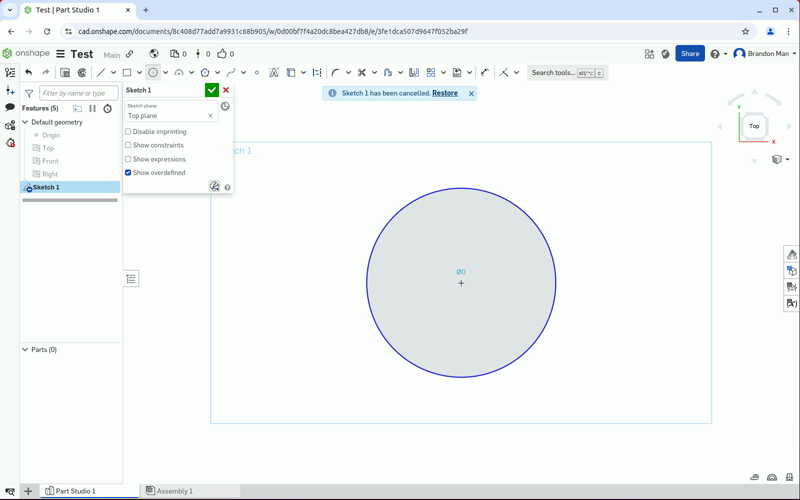
mouse_move(542, 282)
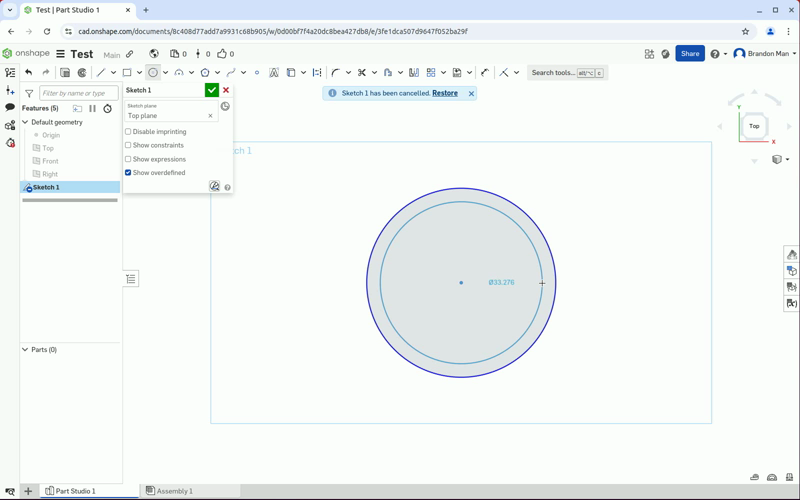
click(542, 282)
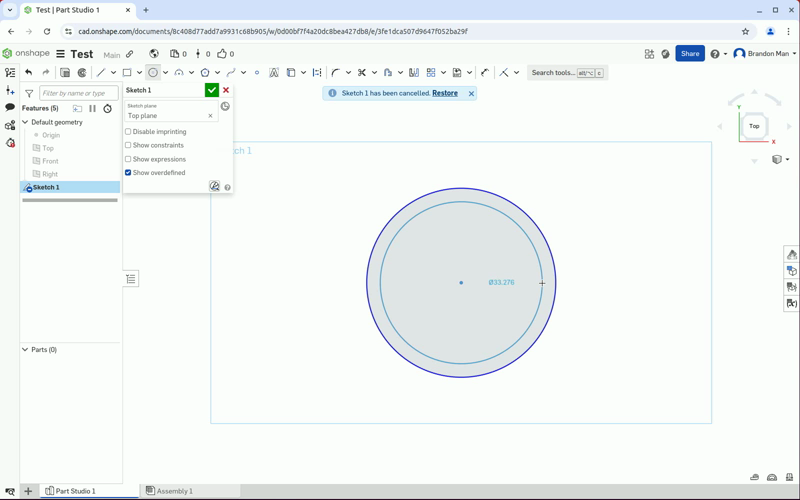
key(esc)
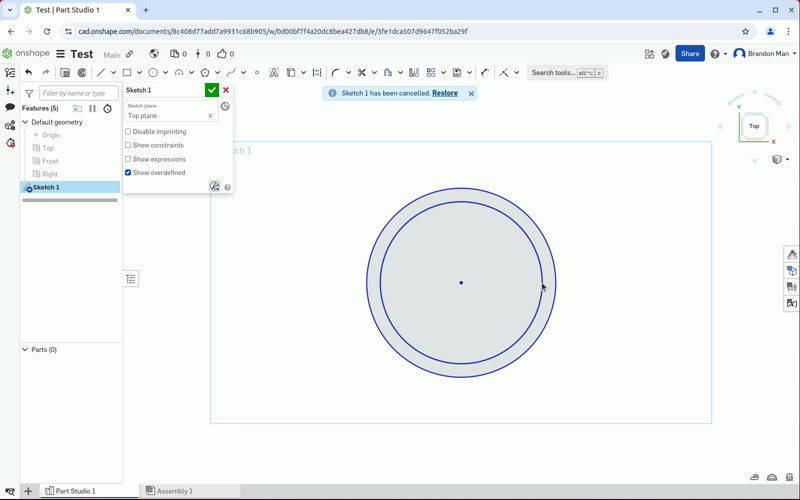
mouse_move(441, 368)
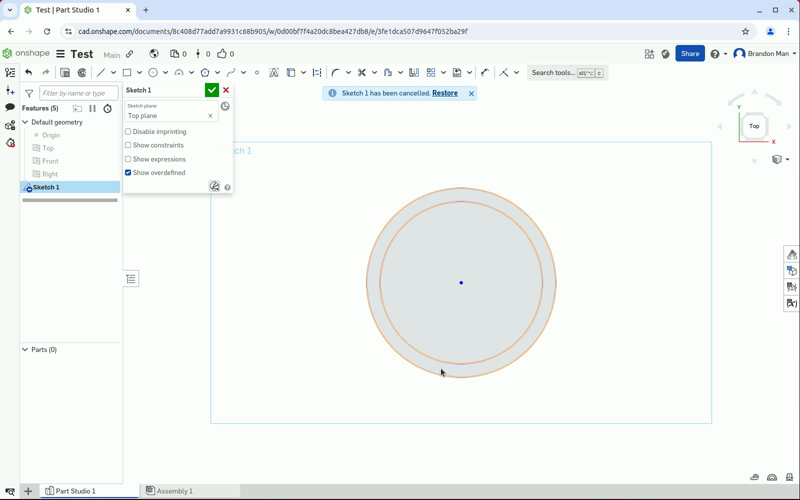
click(441, 368)
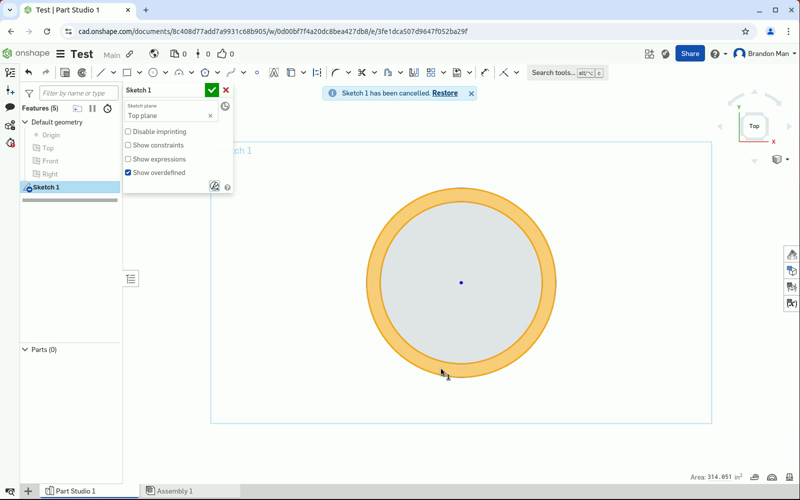
mouse_move(73, 352)
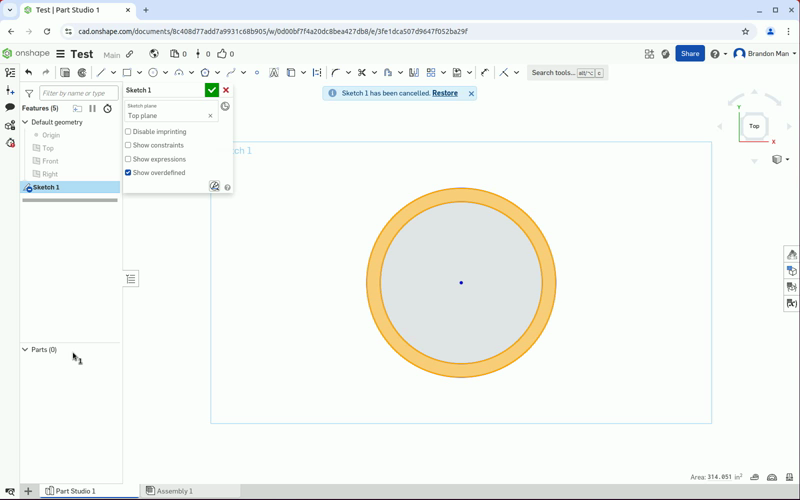
key(shift+y)
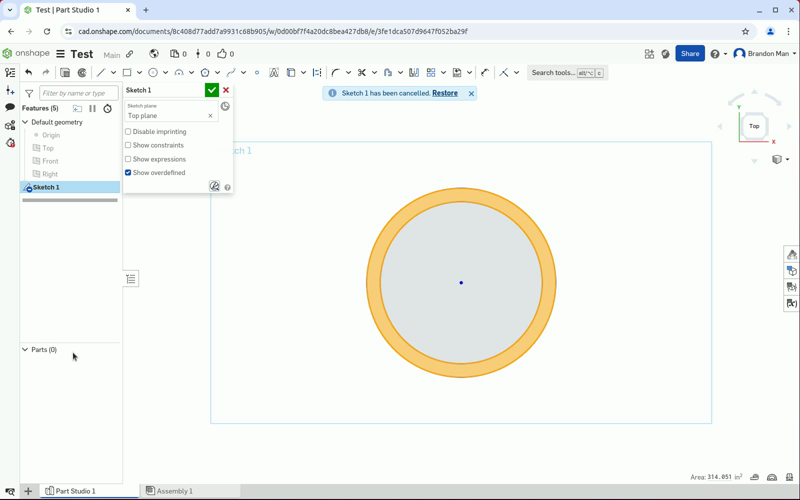
key(shift+e)
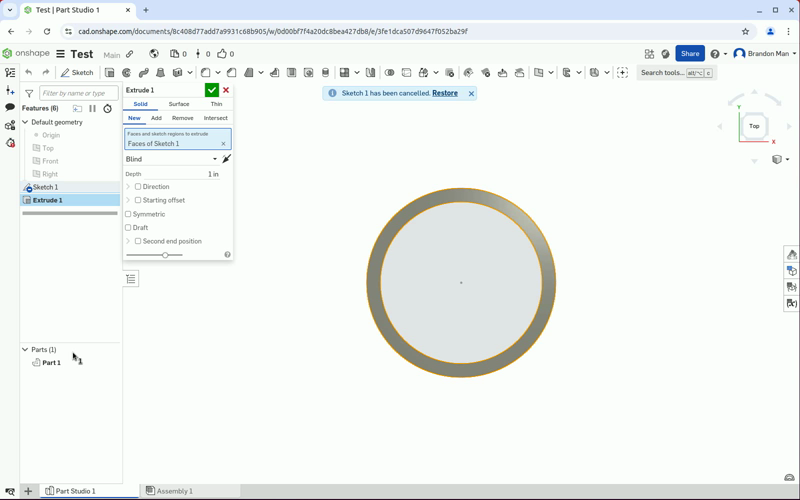
mouse_move(143, 106)
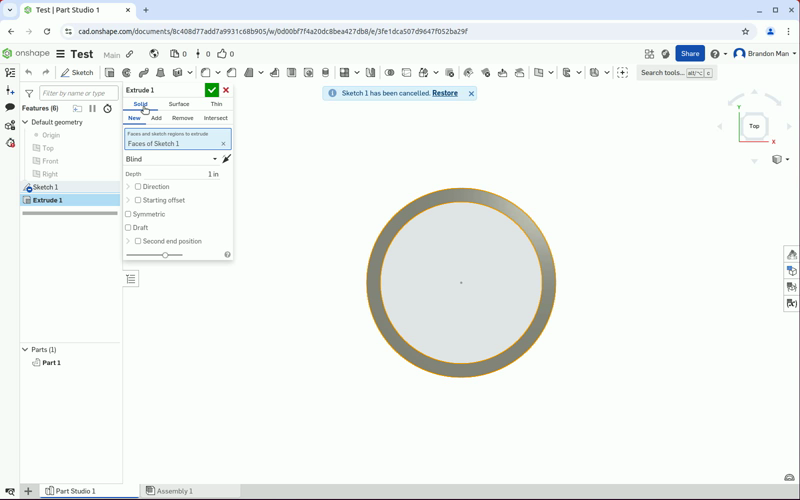
click(143, 106)
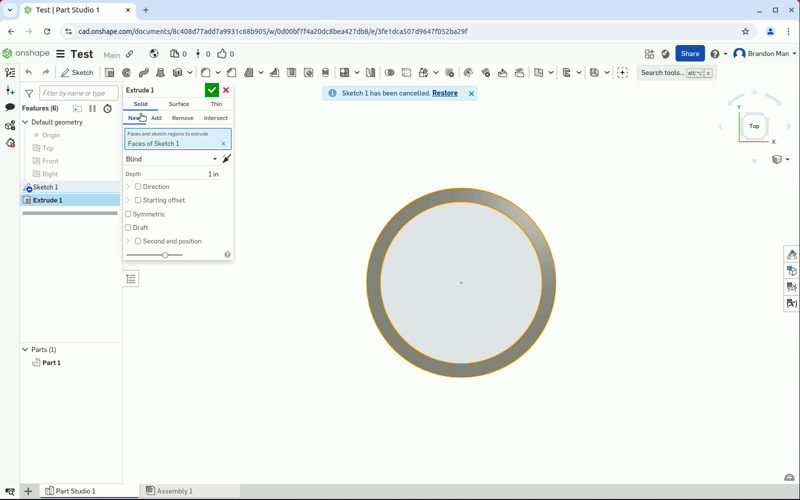
mouse_move(137, 120)
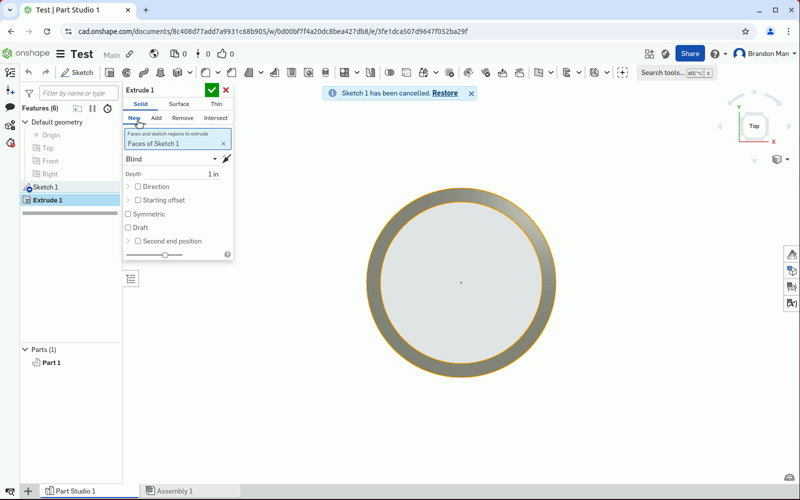
click(137, 120)
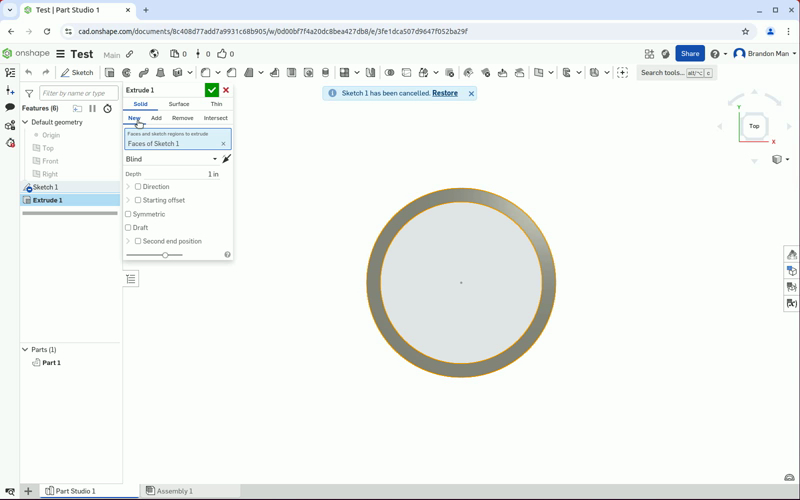
key(tab, 4)
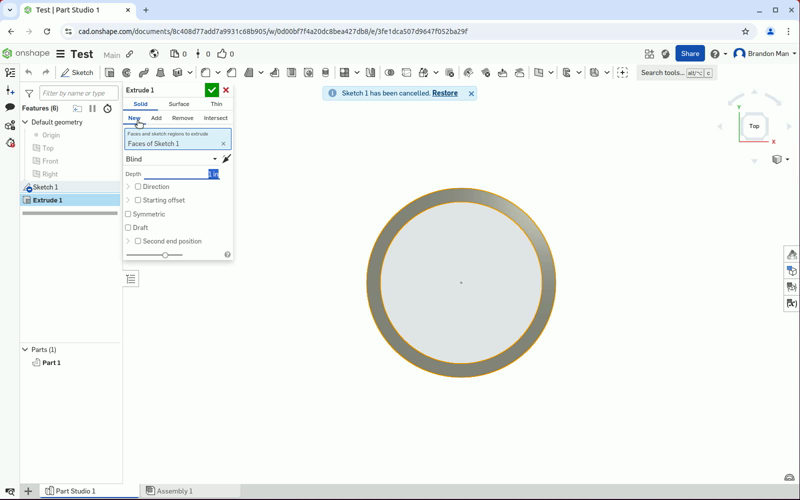
text(3.129)
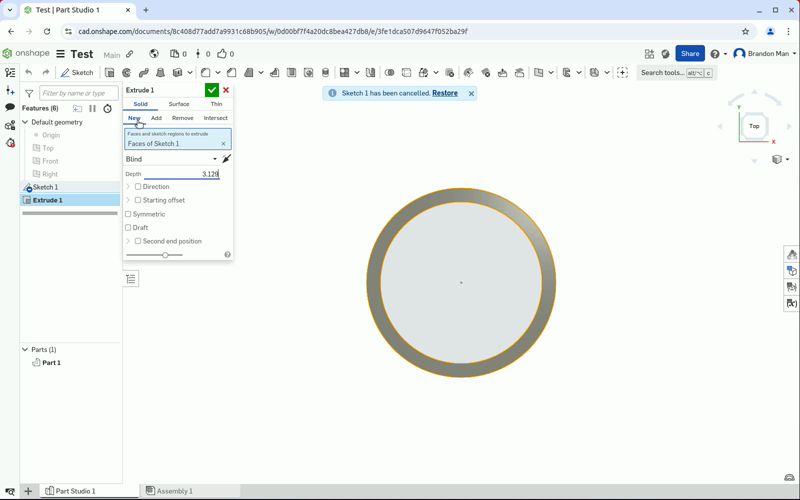
key(enter)
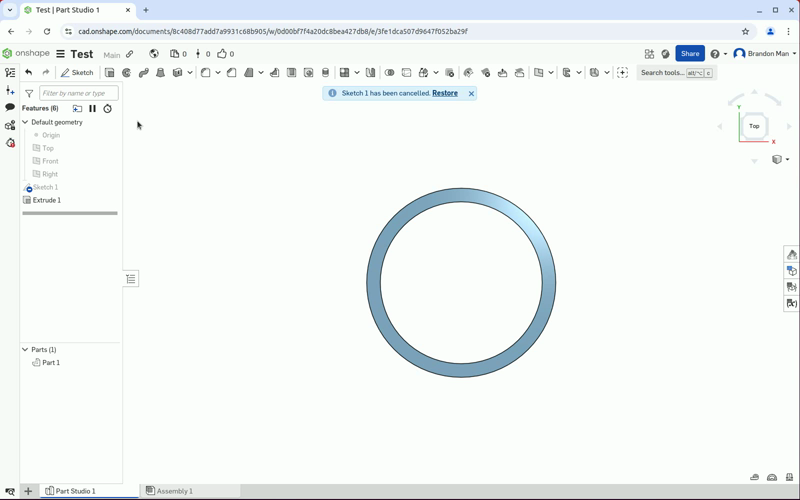
key(shift+h)
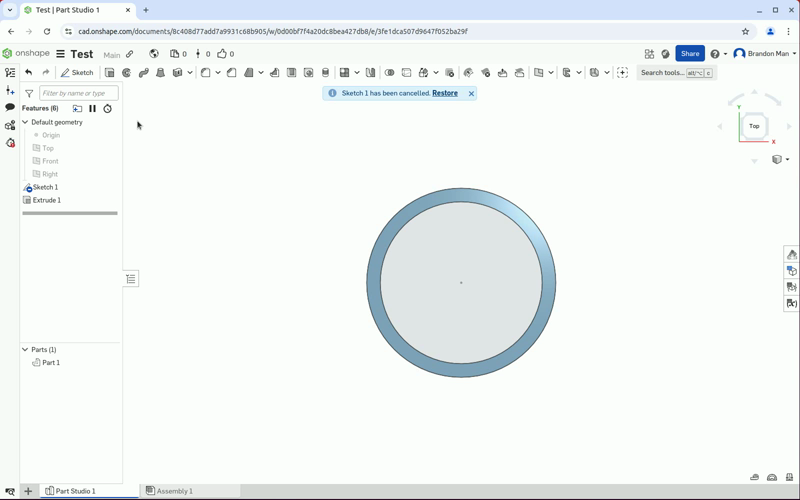
key(shift+h)
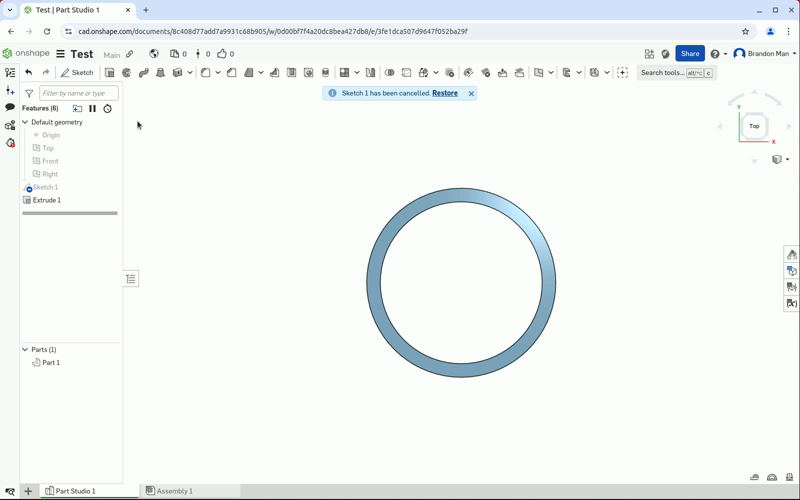
mouse_move(73, 189)
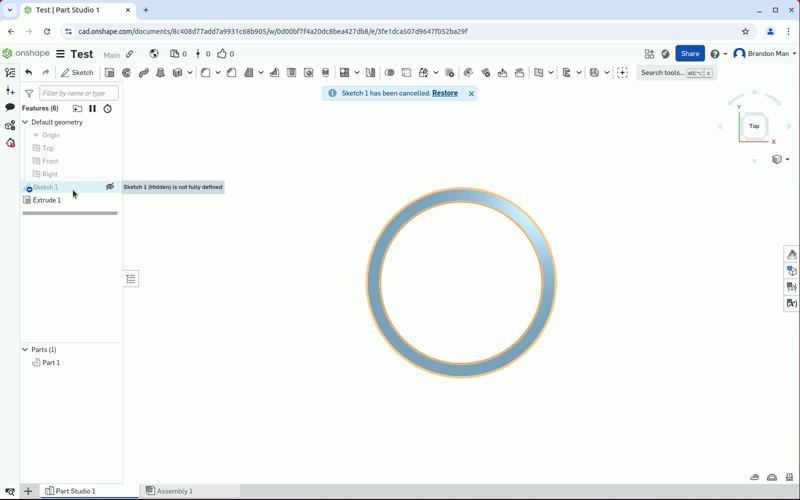
click(73, 189)
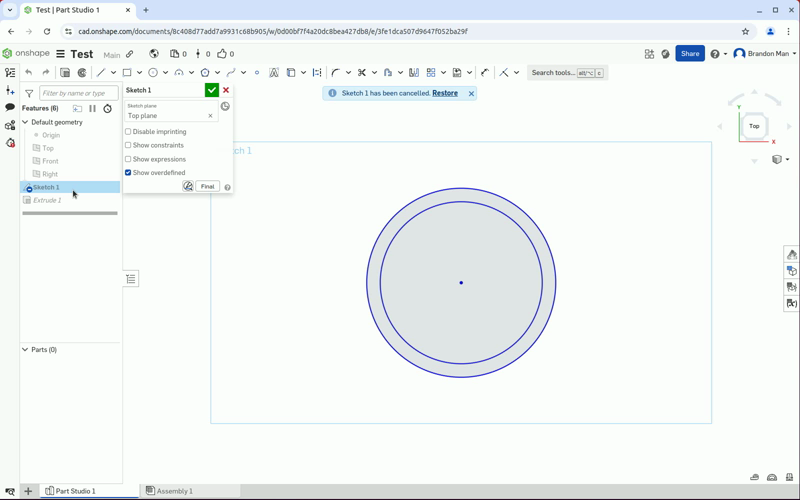
mouse_move(229, 92)
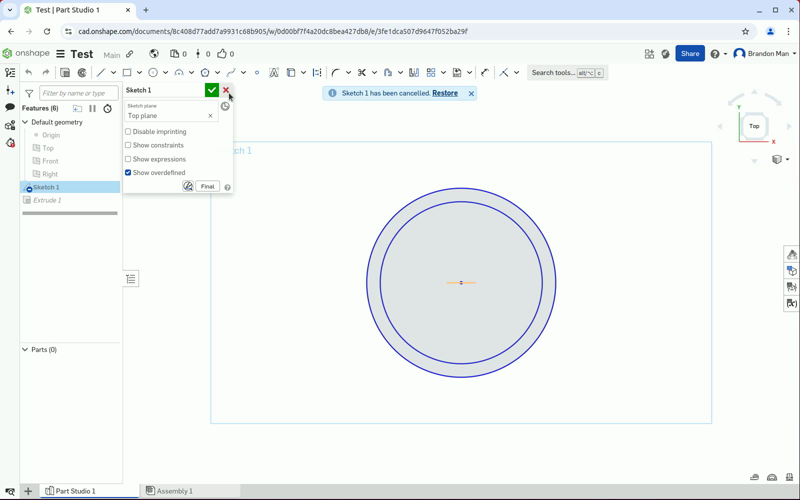
click(229, 92)
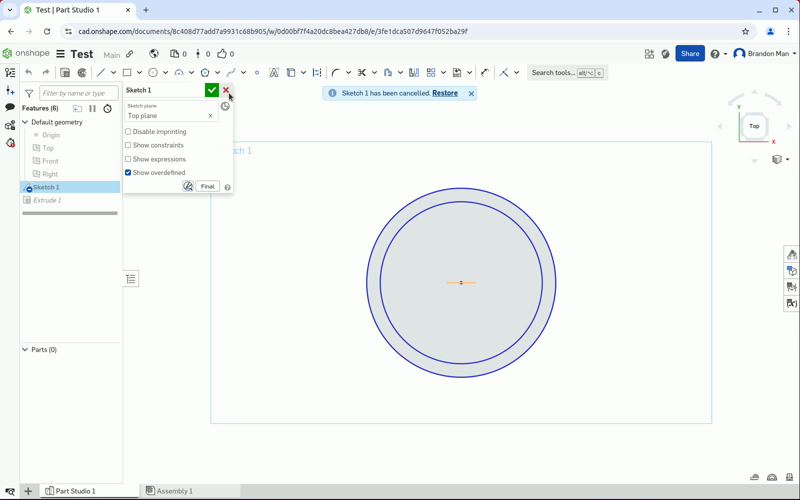
key(shift+s)
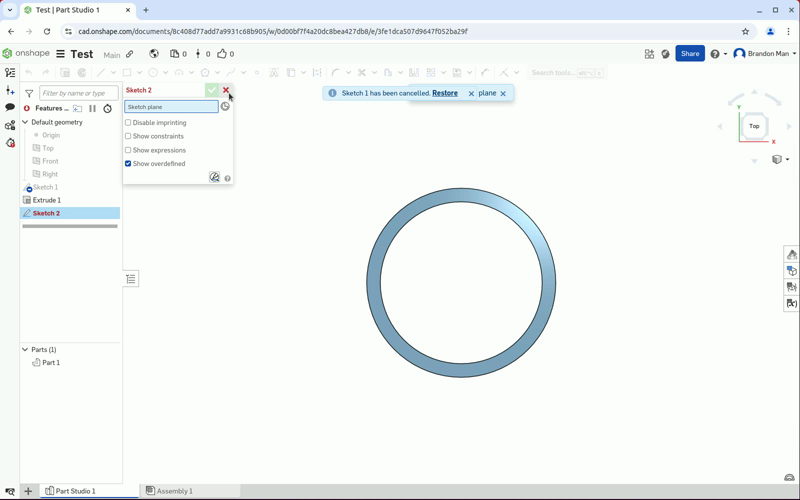
mouse_move(73, 150)
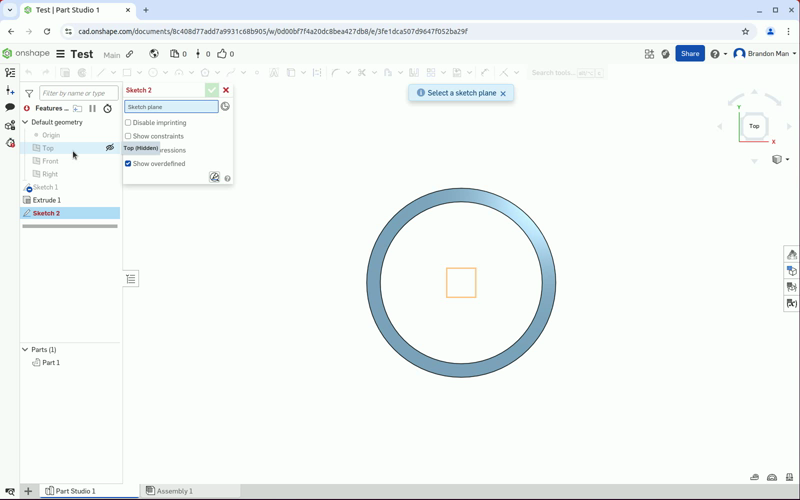
click(73, 150)
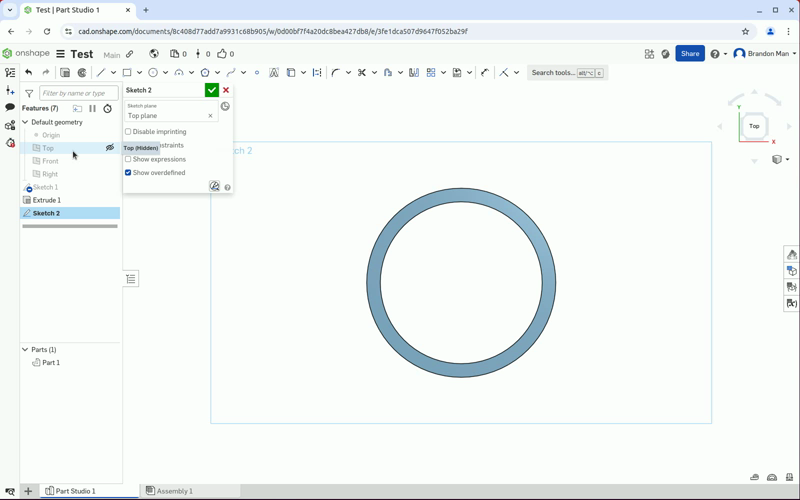
mouse_move(73, 352)
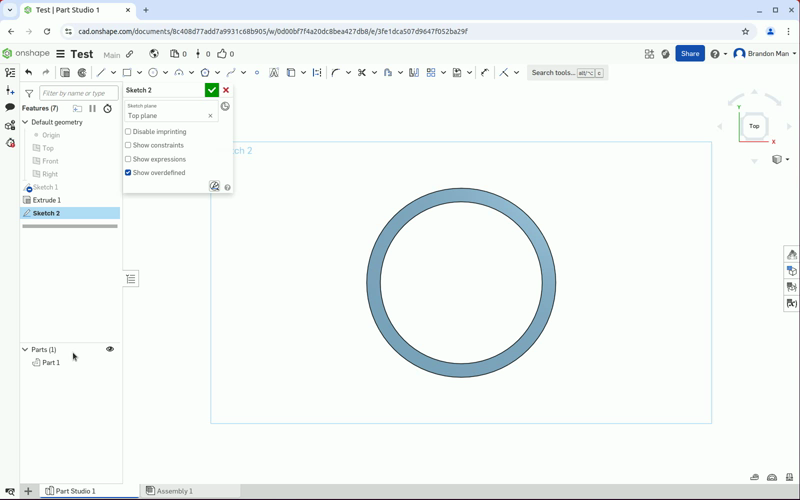
key(y)
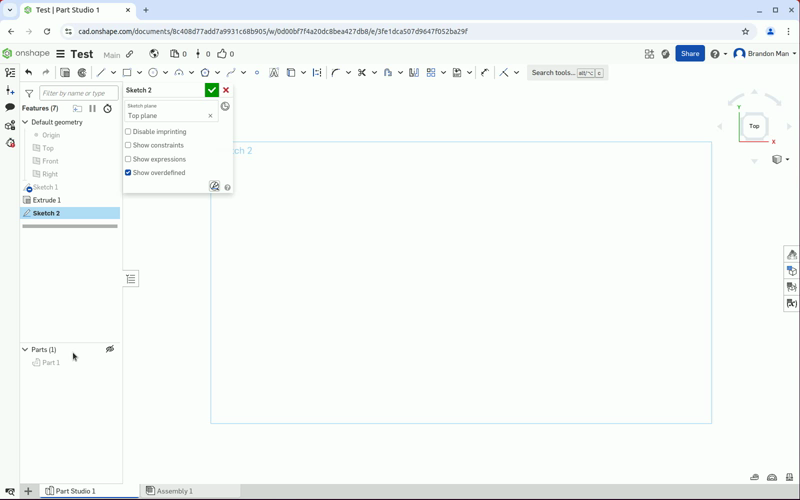
key(c)
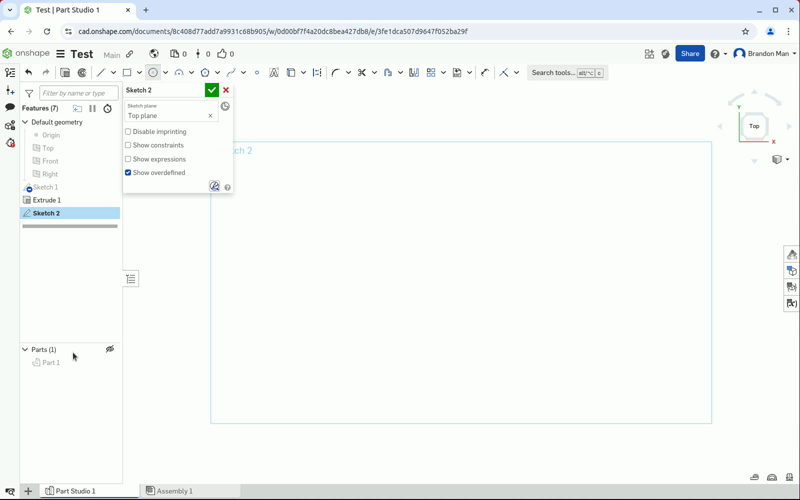
key_down(shift)
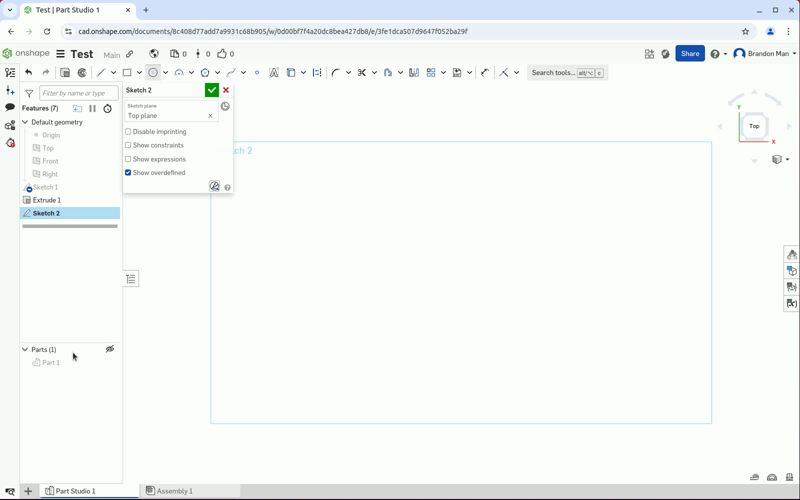
mouse_move(461, 282)
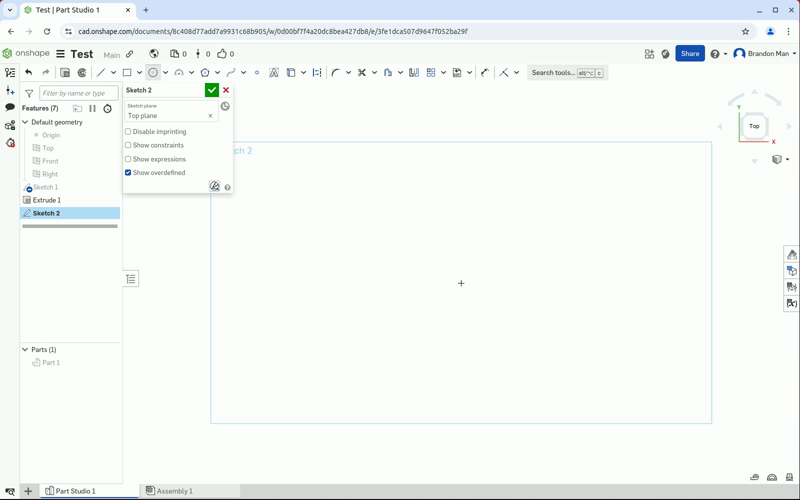
click(461, 282)
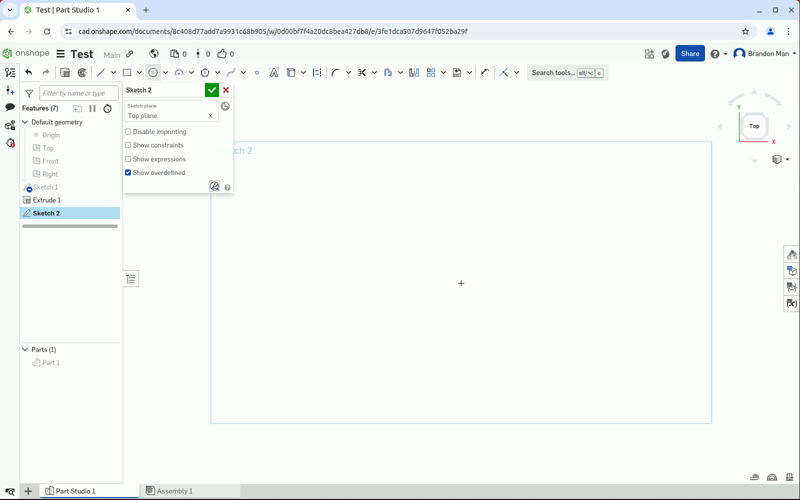
key_up(shift)
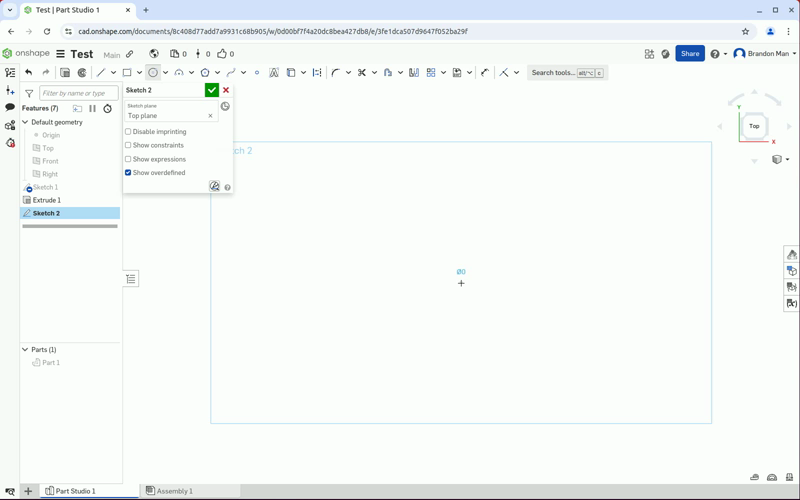
mouse_move(574, 282)
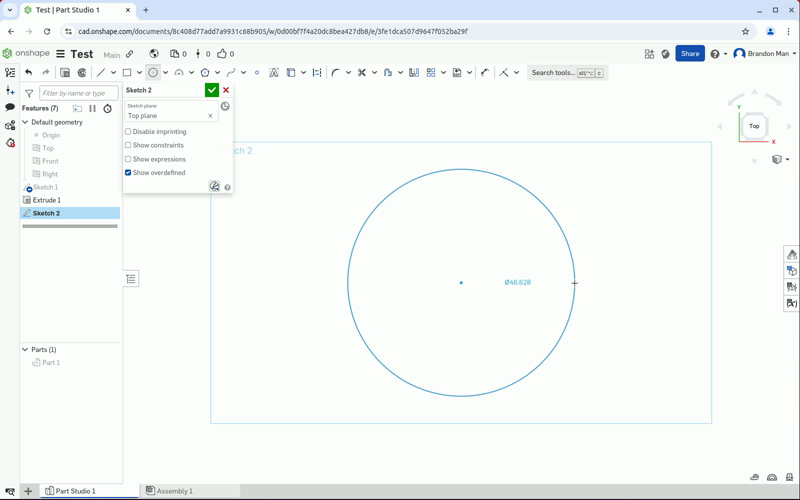
click(574, 282)
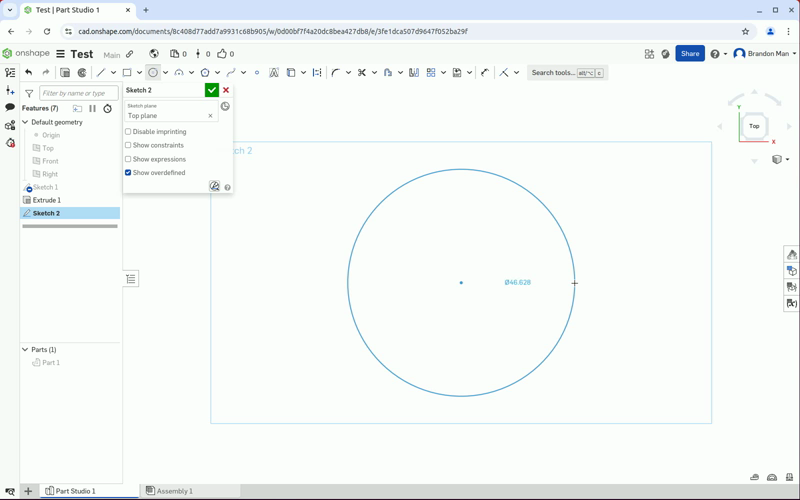
key(esc)
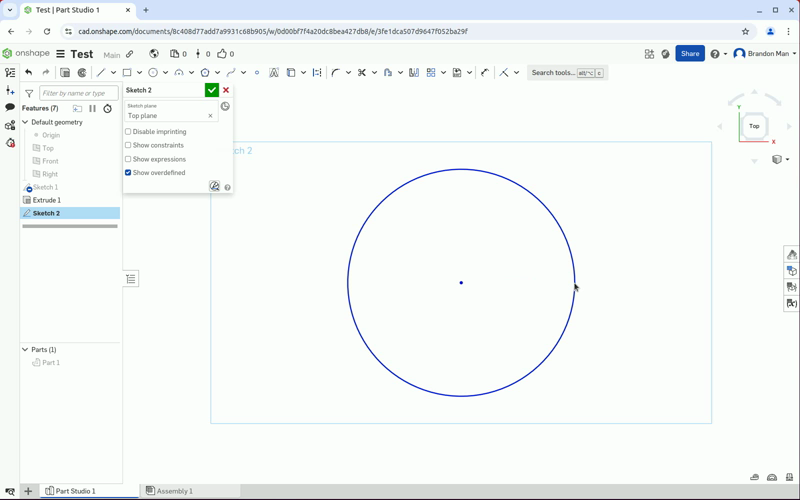
key(c)
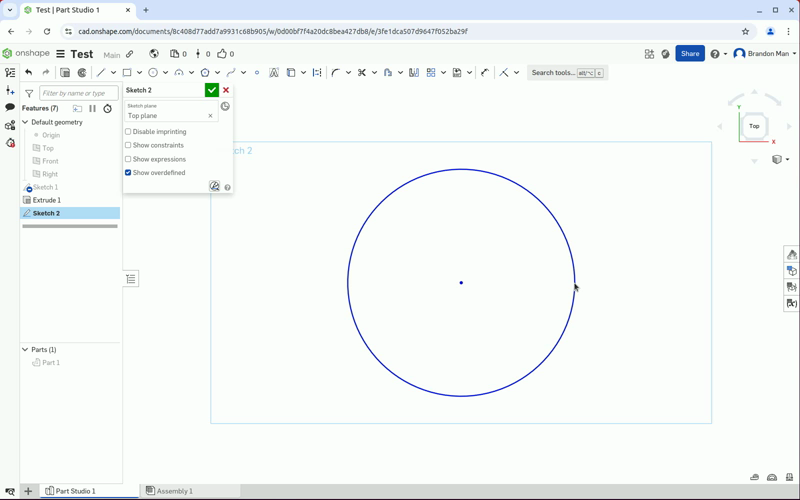
key_down(shift)
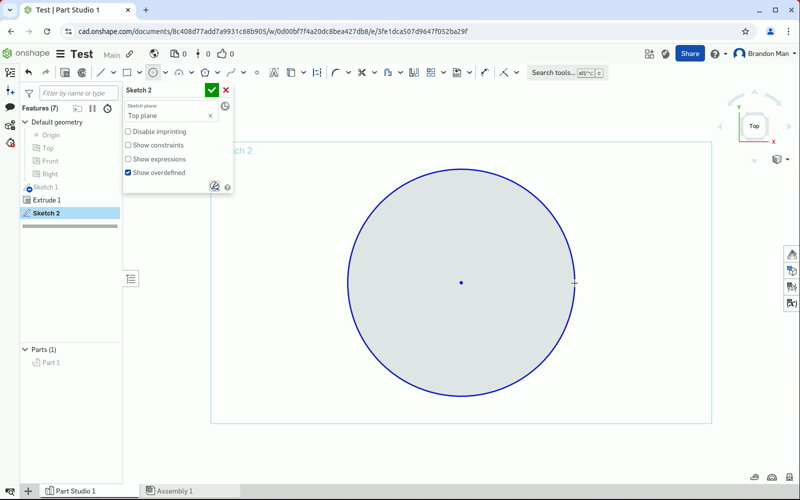
mouse_move(461, 282)
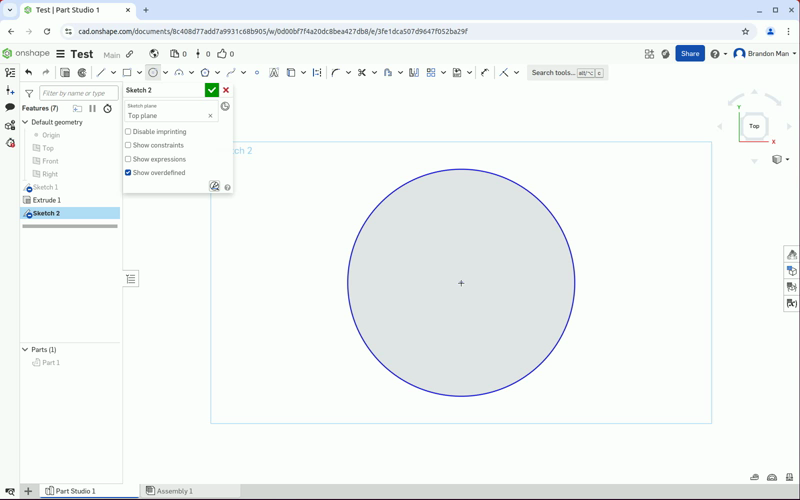
click(461, 282)
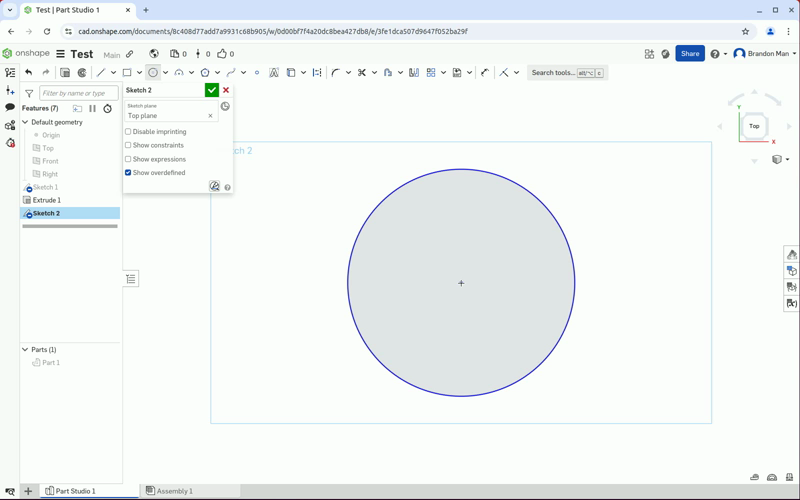
key_up(shift)
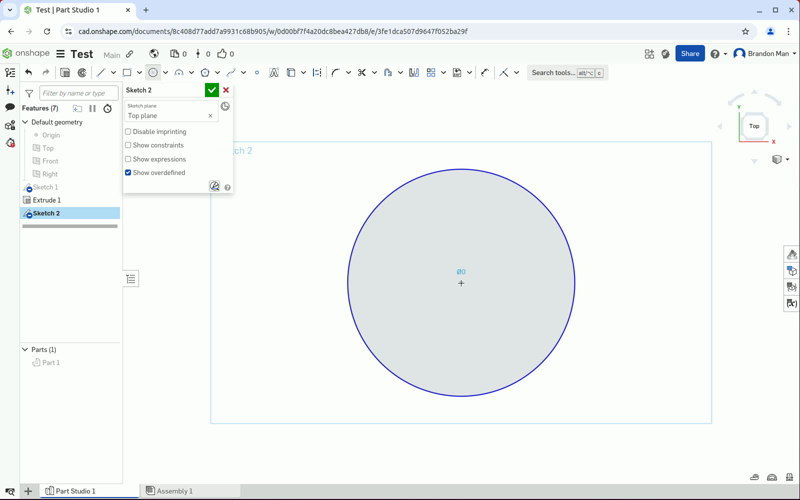
mouse_move(555, 282)
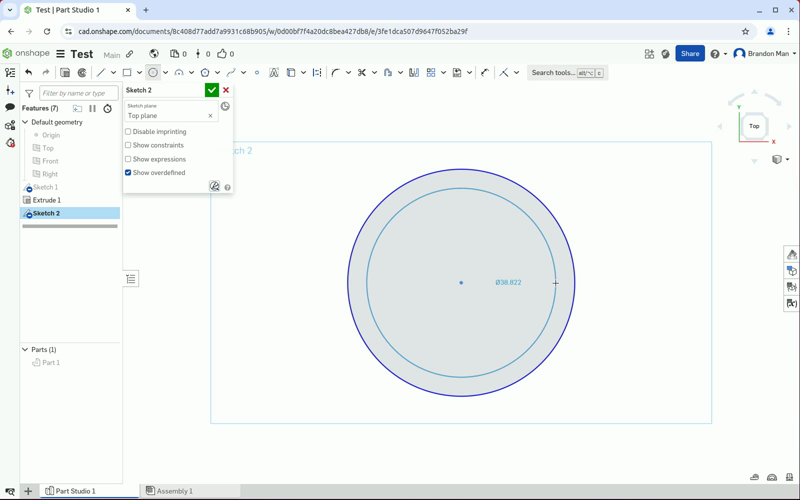
click(555, 282)
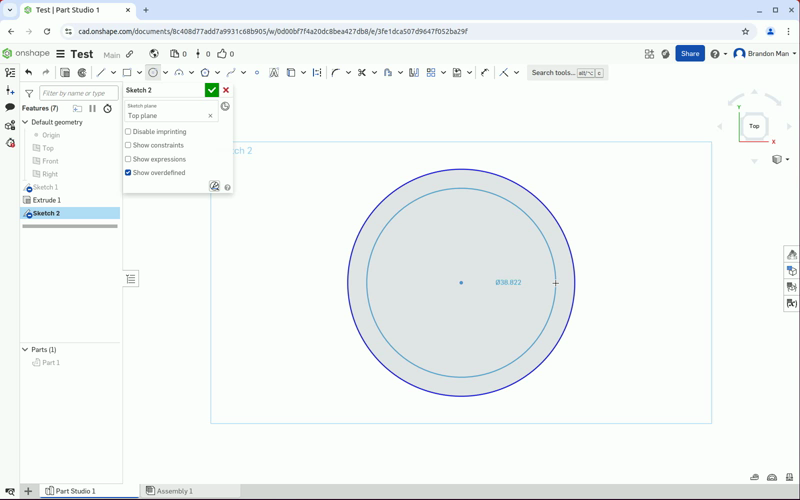
key(esc)
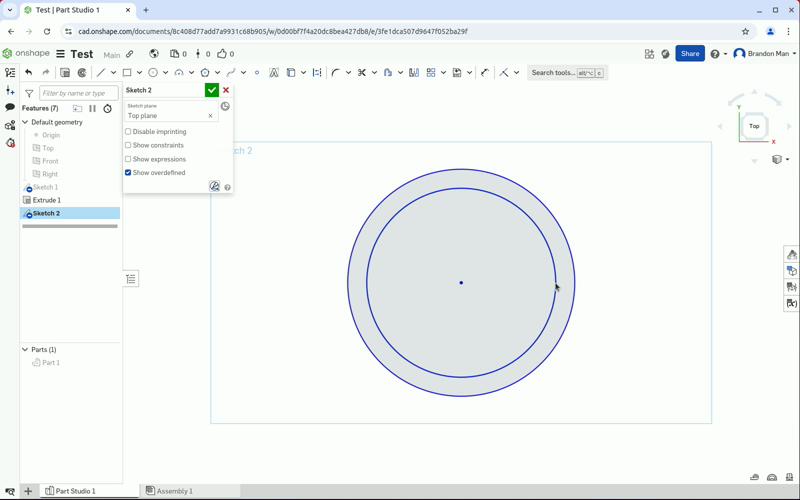
mouse_move(553, 328)
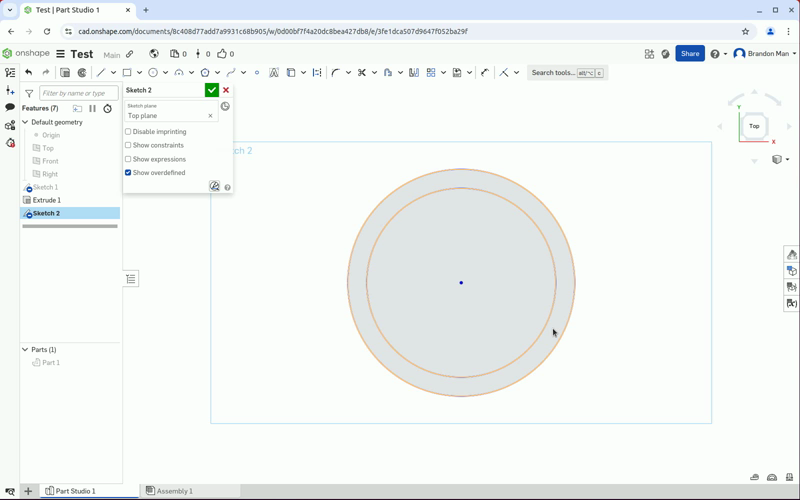
click(553, 328)
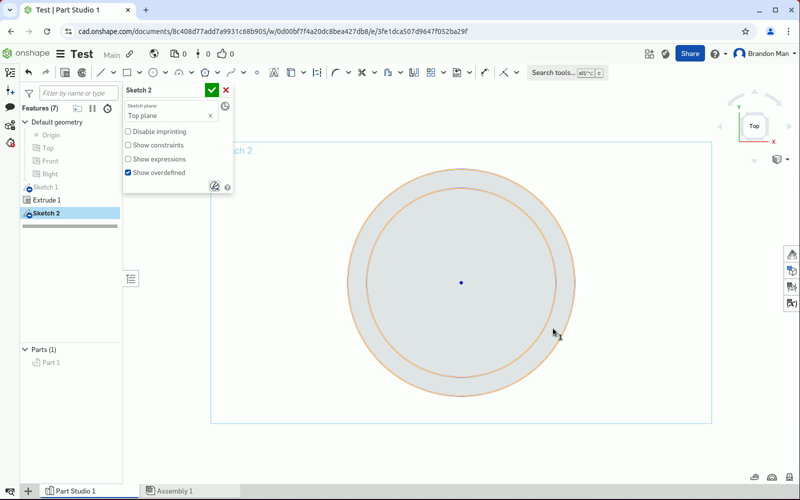
mouse_move(73, 352)
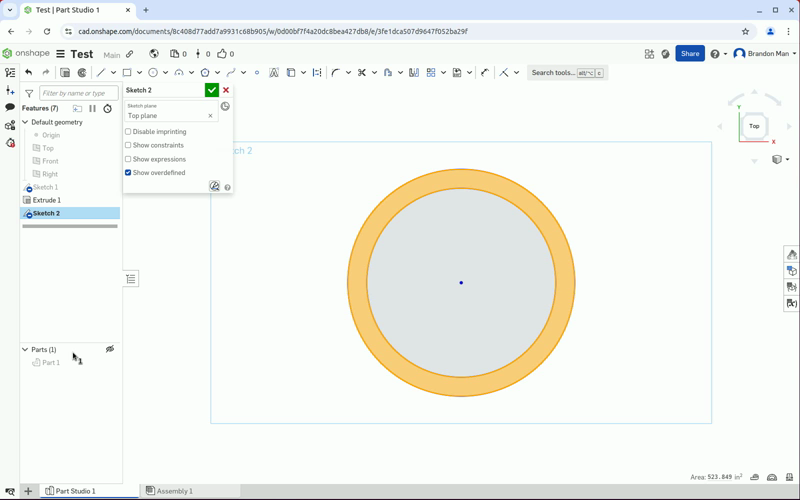
key(shift+y)
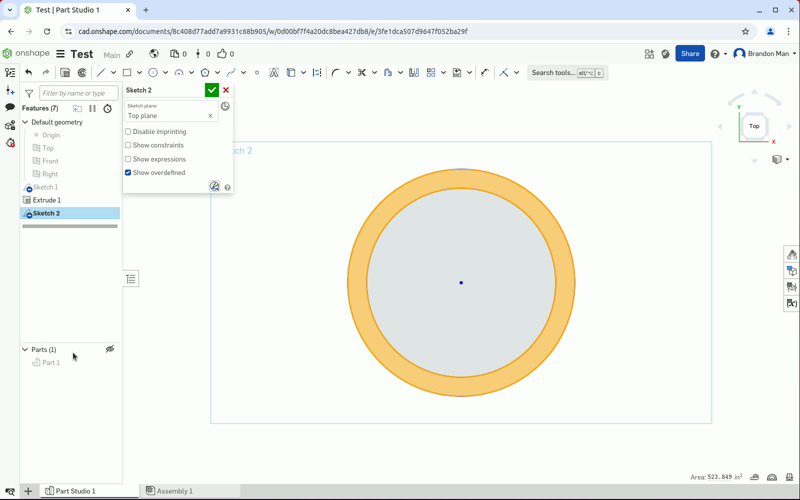
key(shift+e)
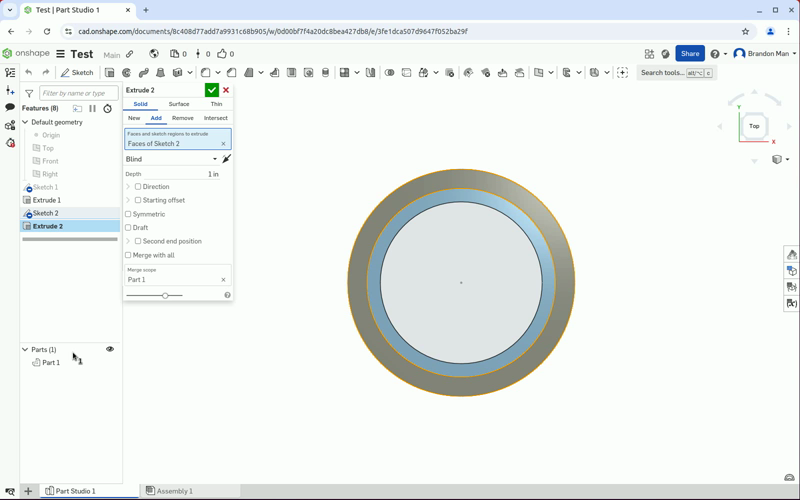
mouse_move(143, 106)
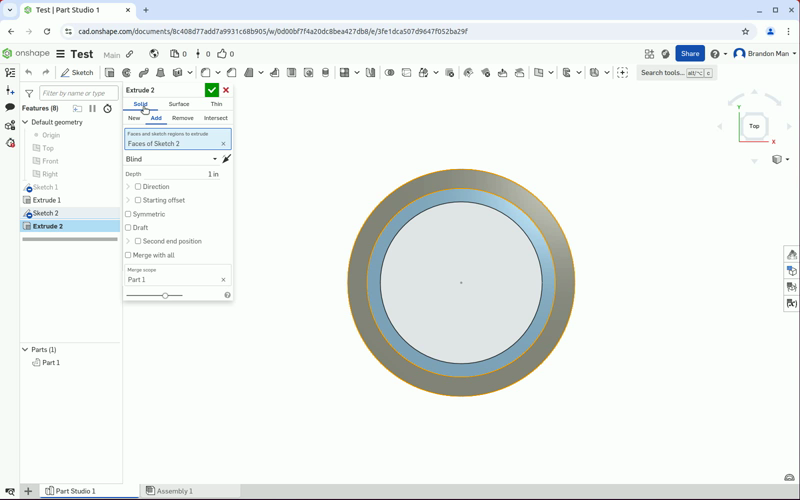
click(143, 106)
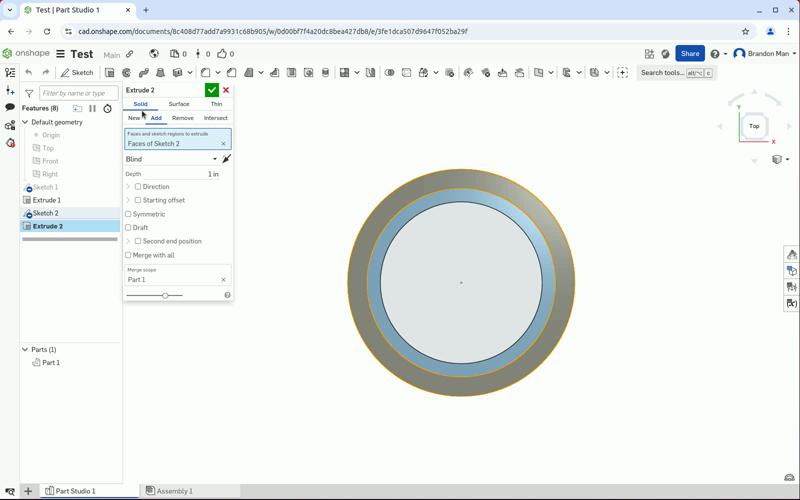
mouse_move(137, 120)
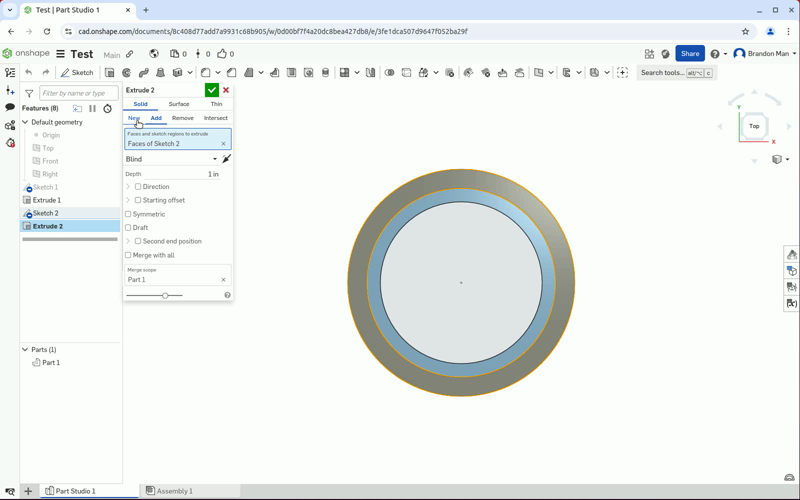
click(137, 120)
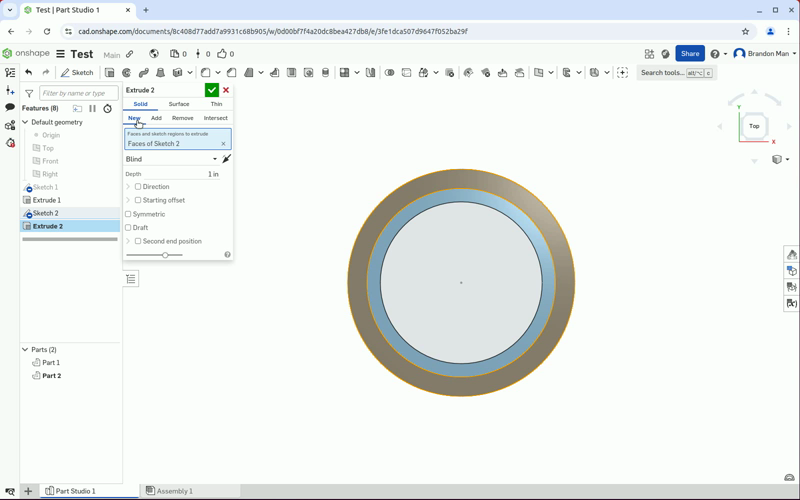
key(tab, 4)
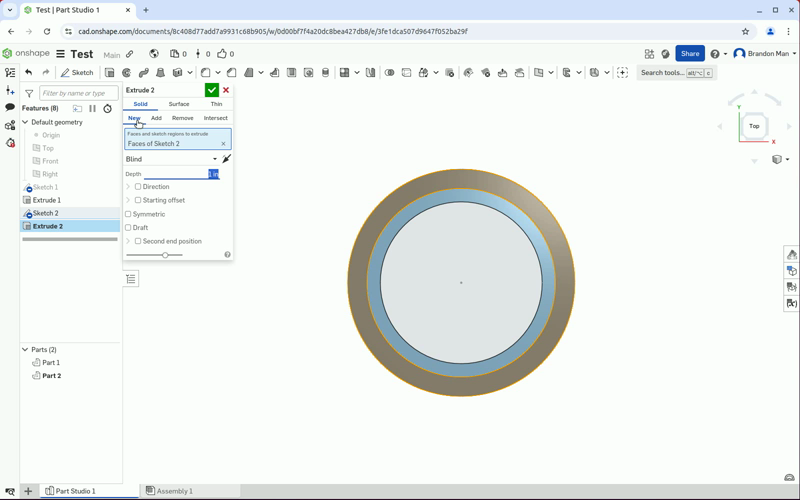
text(6.258)
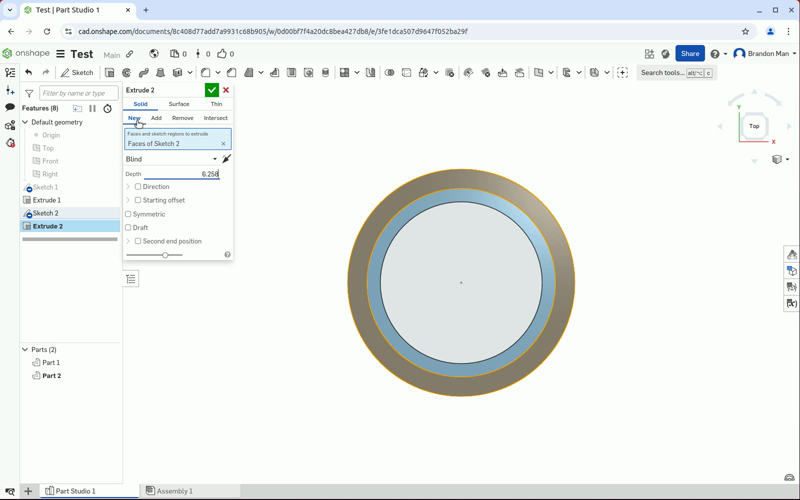
key(enter)
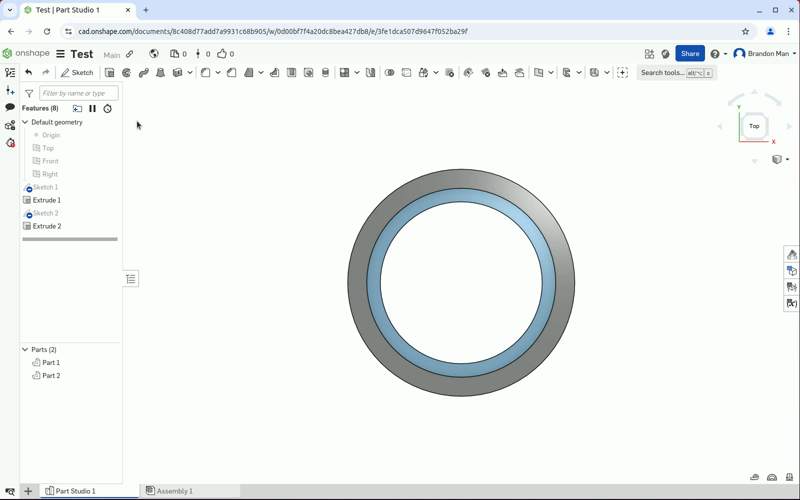
key(shift+h)
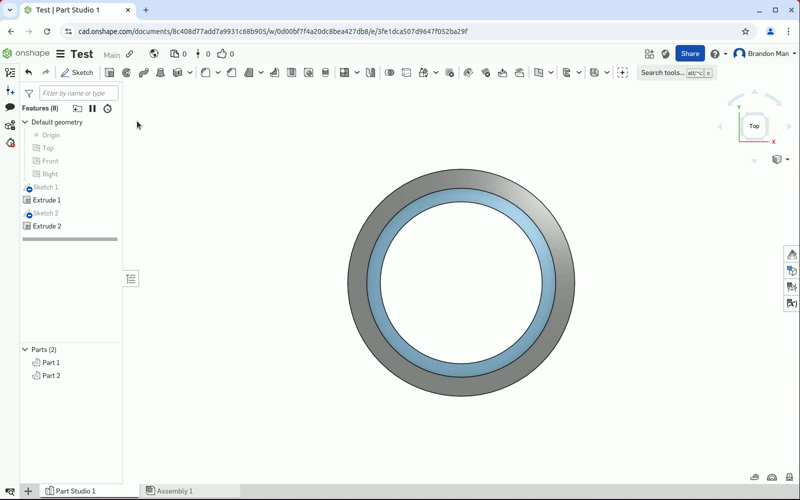
key(shift+h)
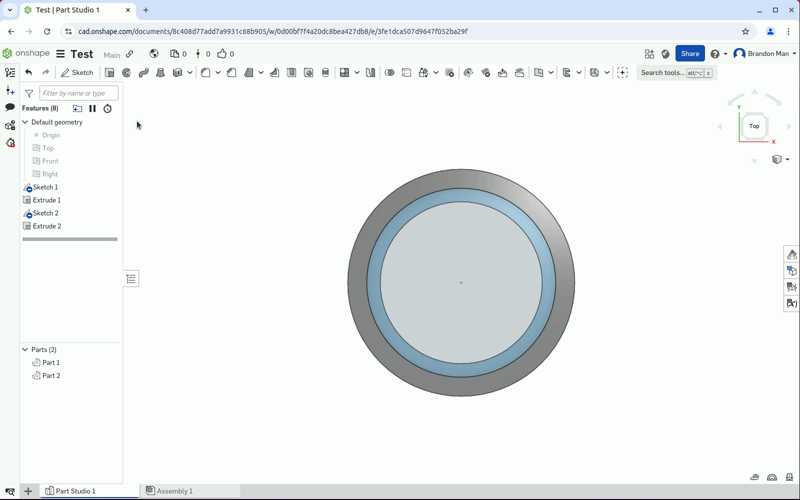
key(shift+7)
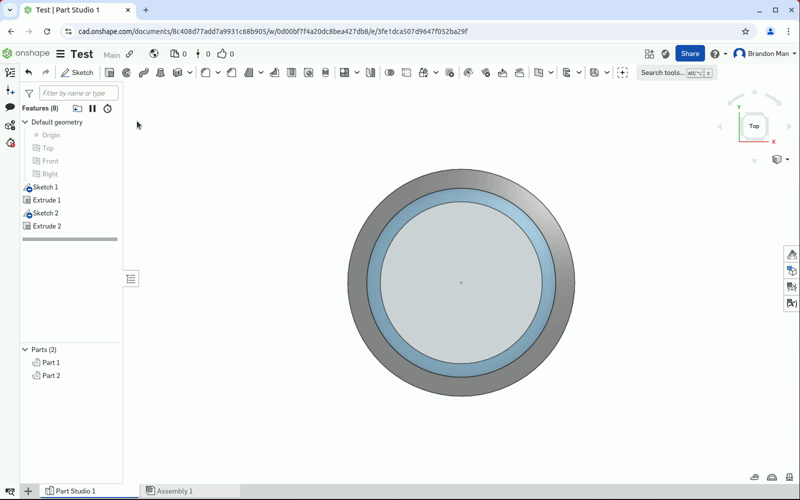
key(up, 3)
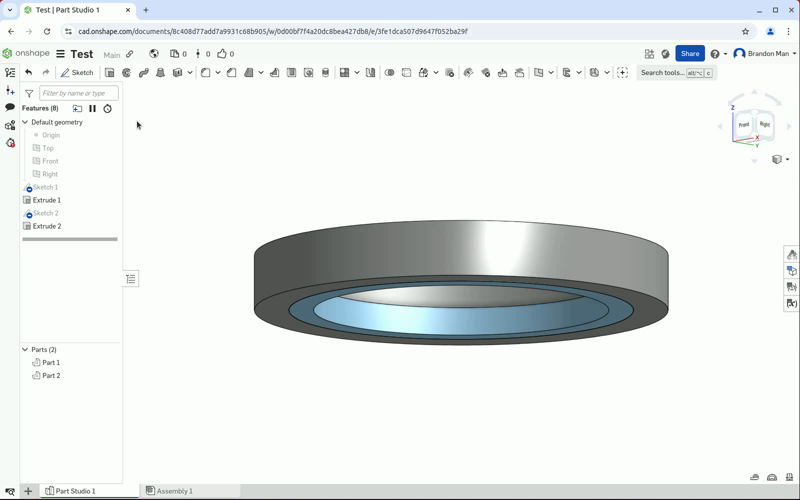
key(left, 3)
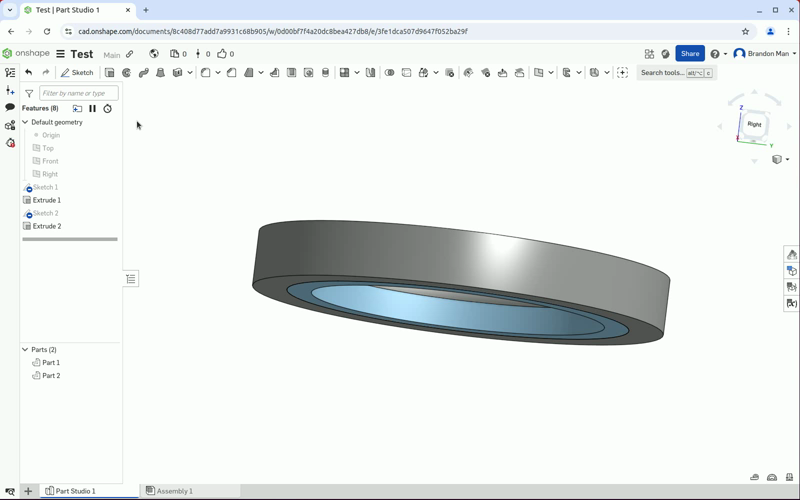
key(right, 3)
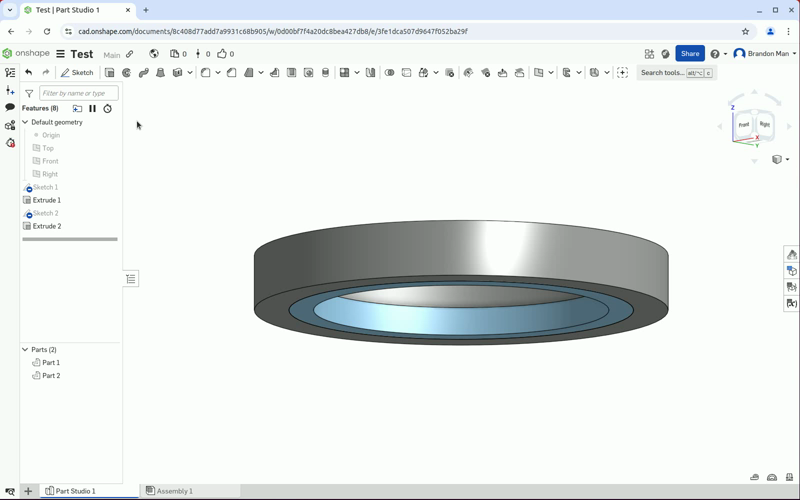
key(down, 3)
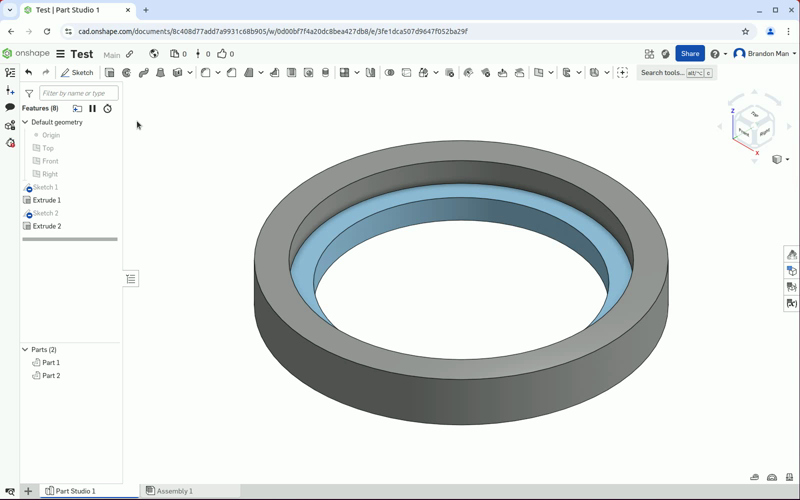
mouse_move(73, 189)
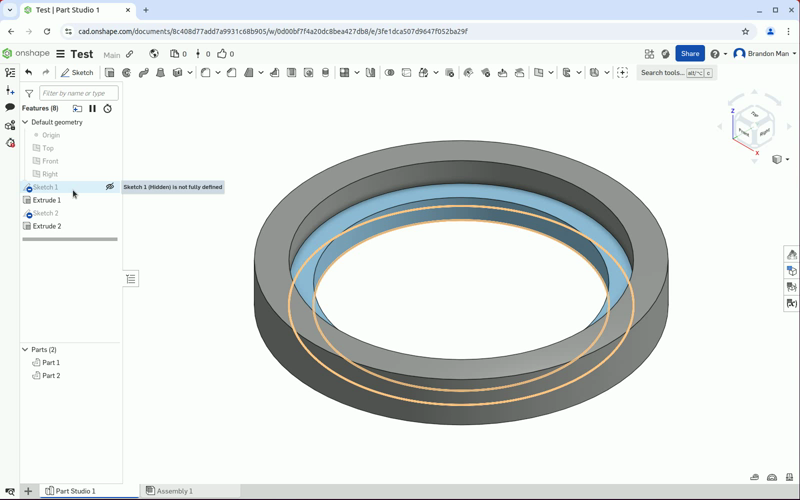
click(73, 189)